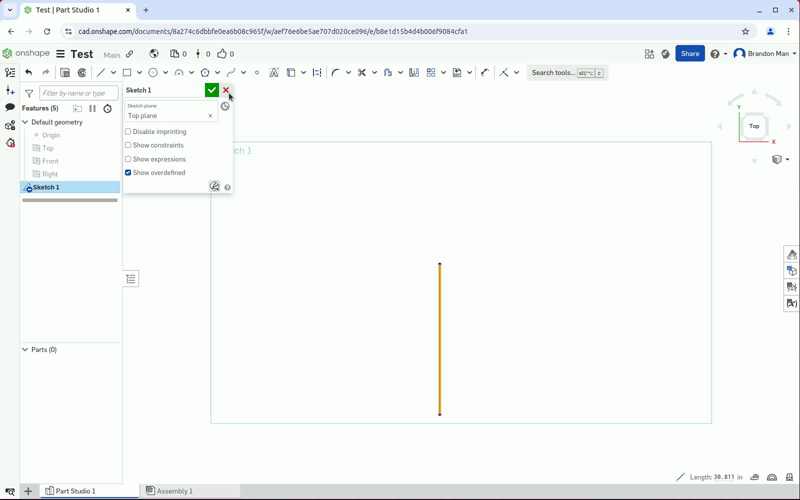
key(shift+h)
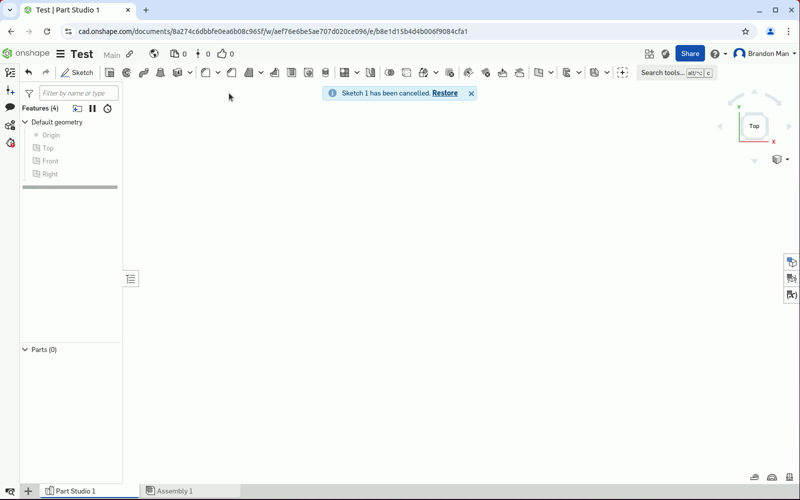
mouse_move(73, 352)
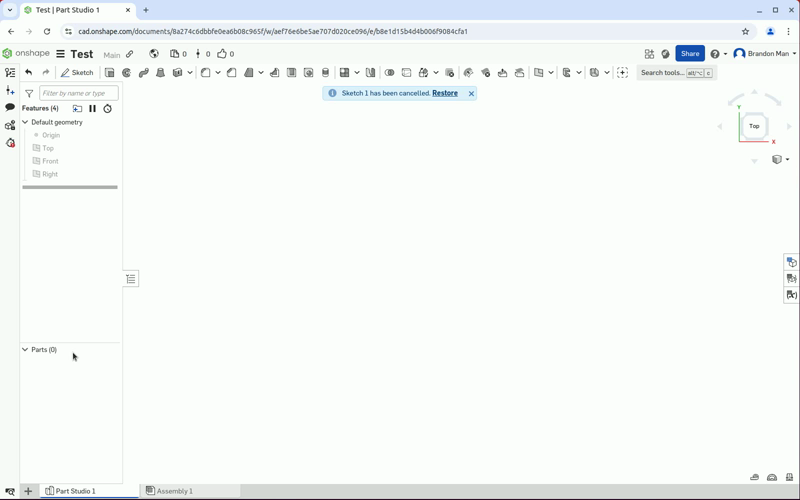
key(y)
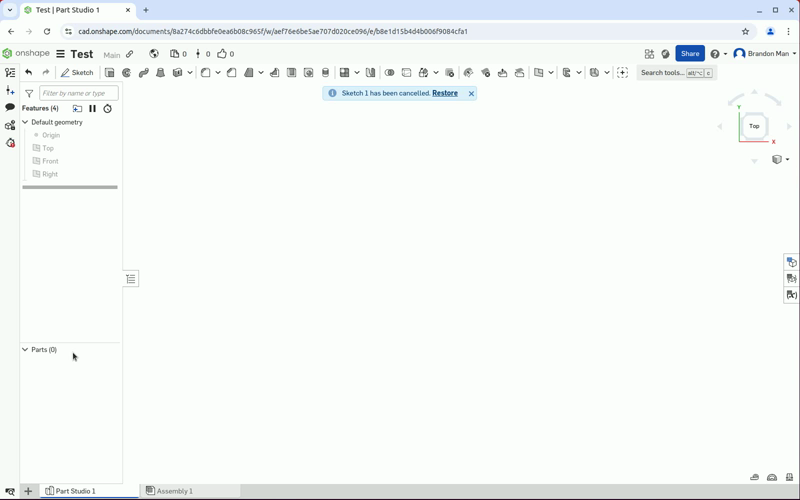
key(shift+p)
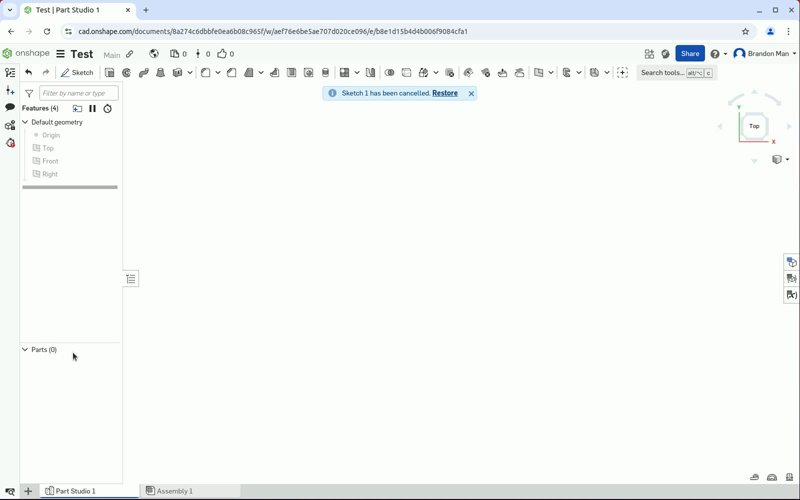
key(space)
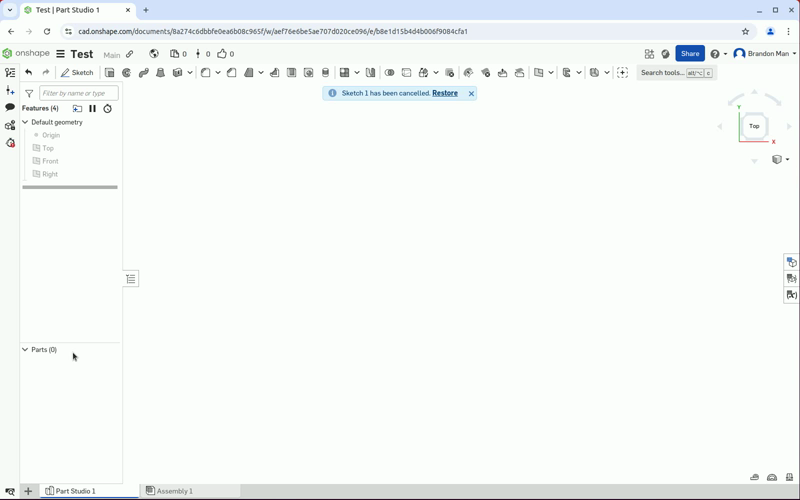
key_down(shift)
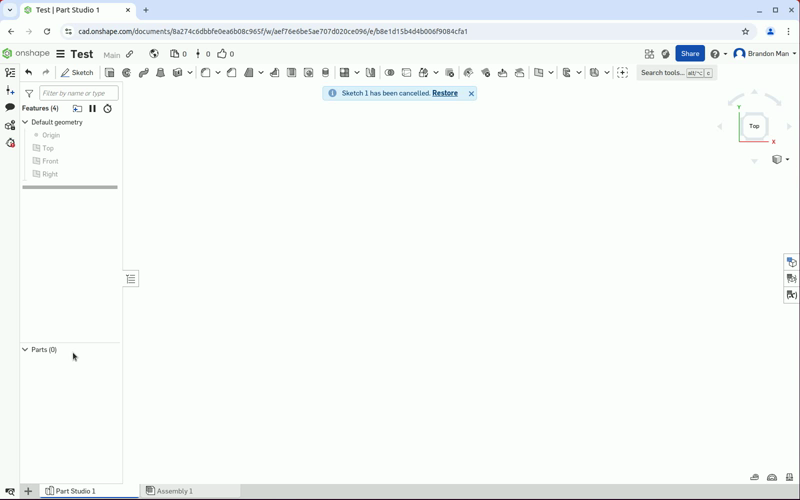
key(up)
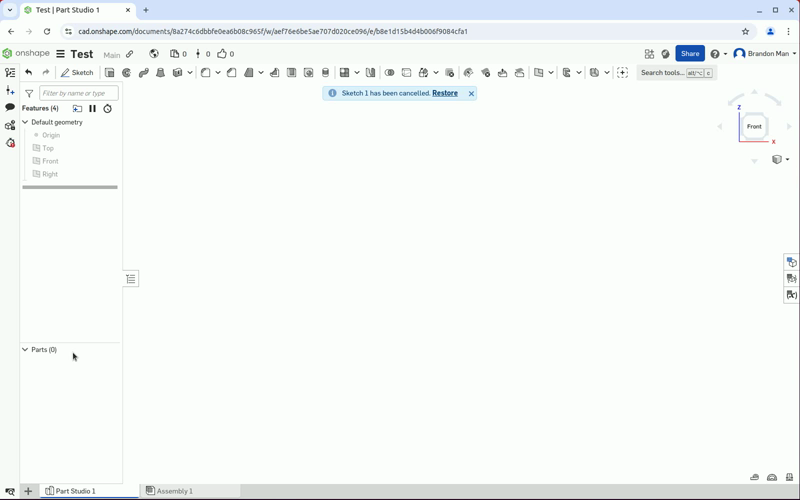
key_up(shift)
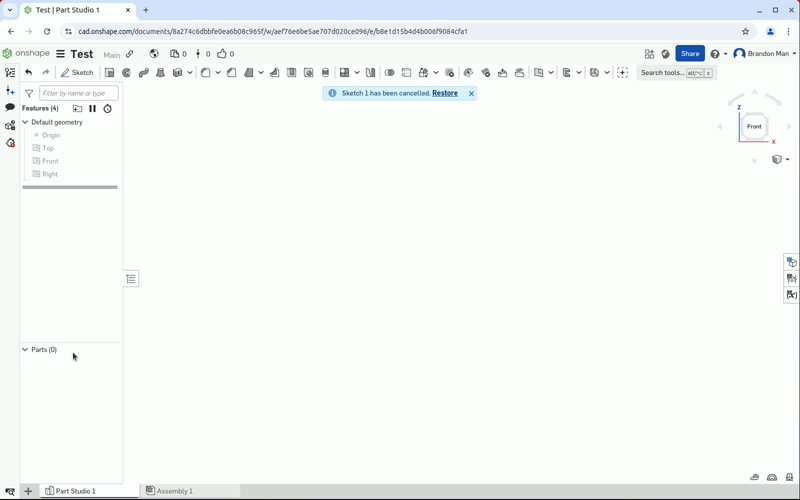
mouse_move(73, 352)
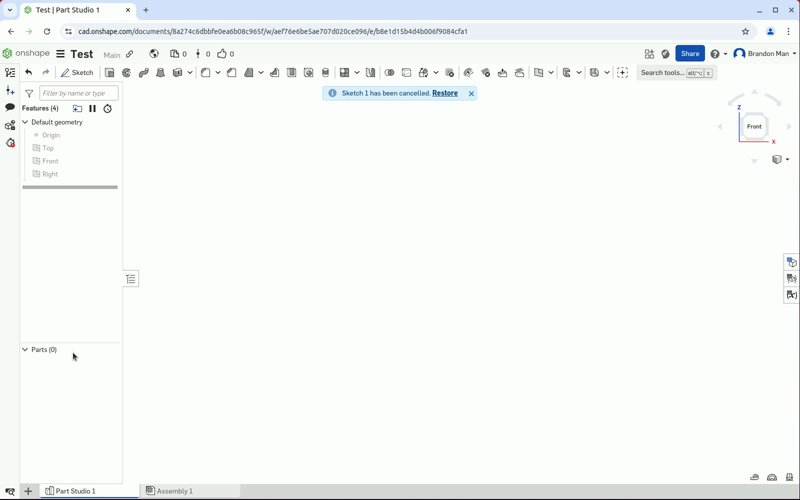
key(shift+y)
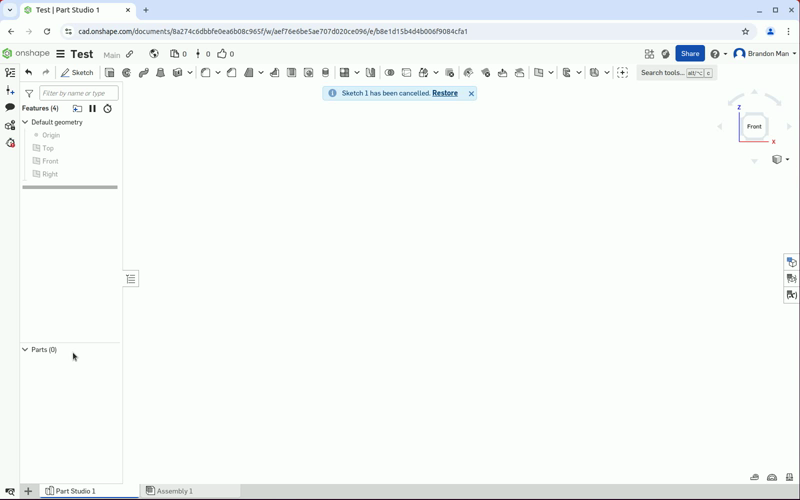
key(shift+s)
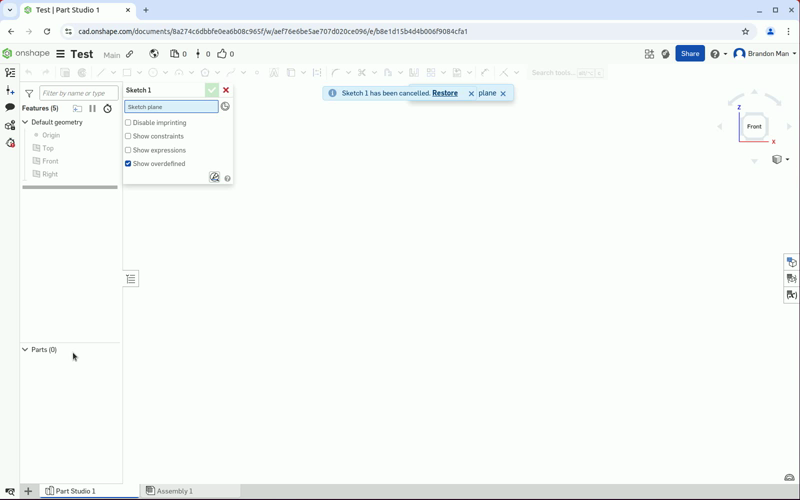
mouse_move(73, 163)
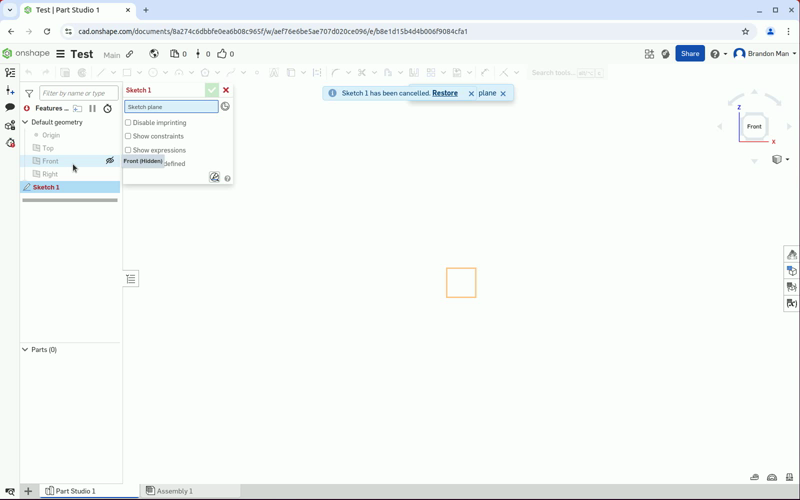
click(73, 163)
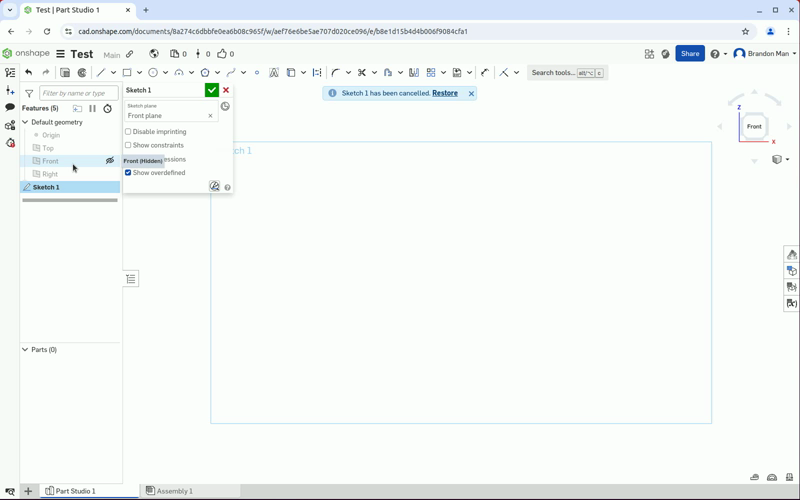
mouse_move(73, 352)
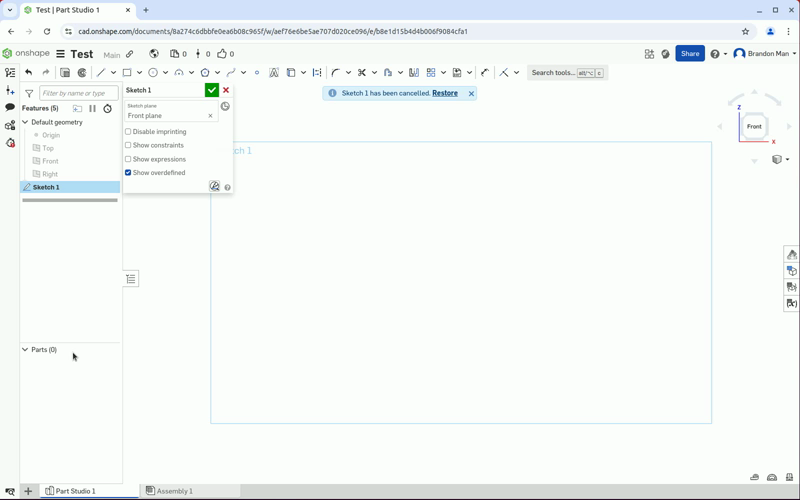
key(y)
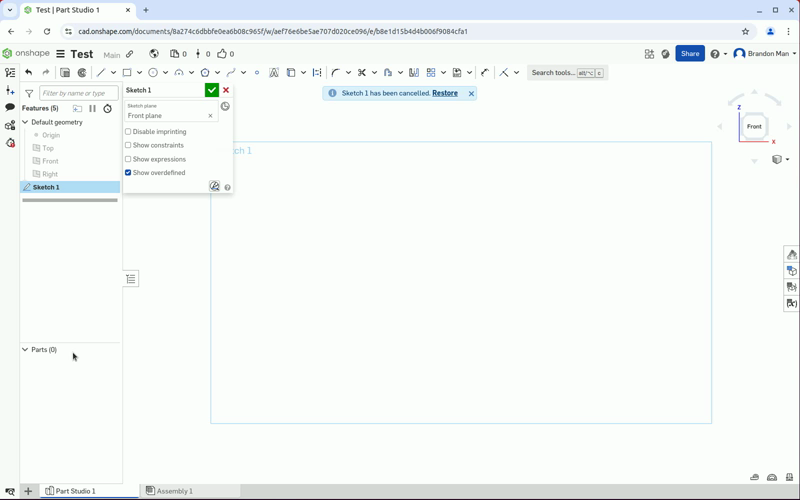
key(c)
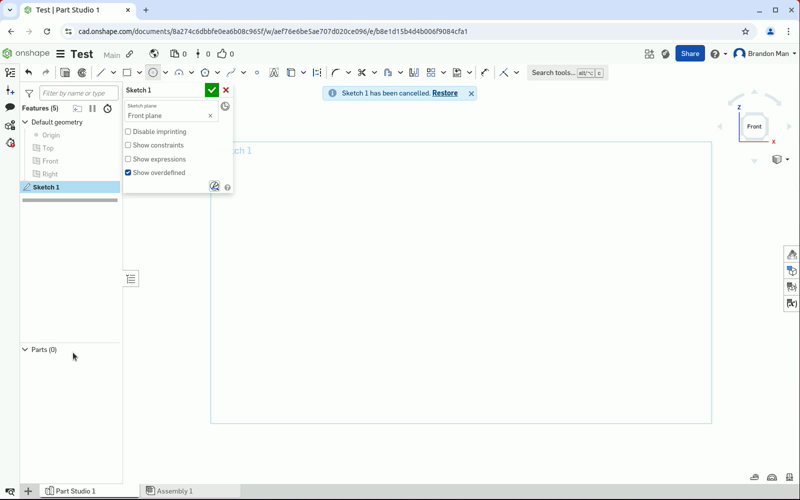
key_down(shift)
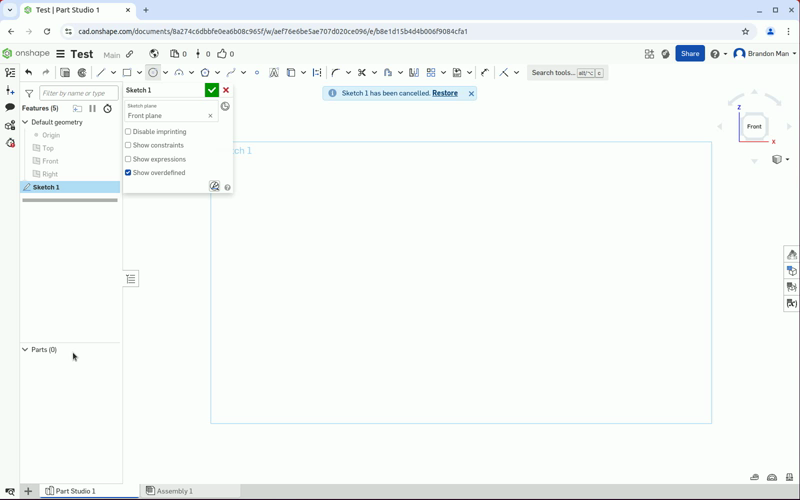
mouse_move(461, 282)
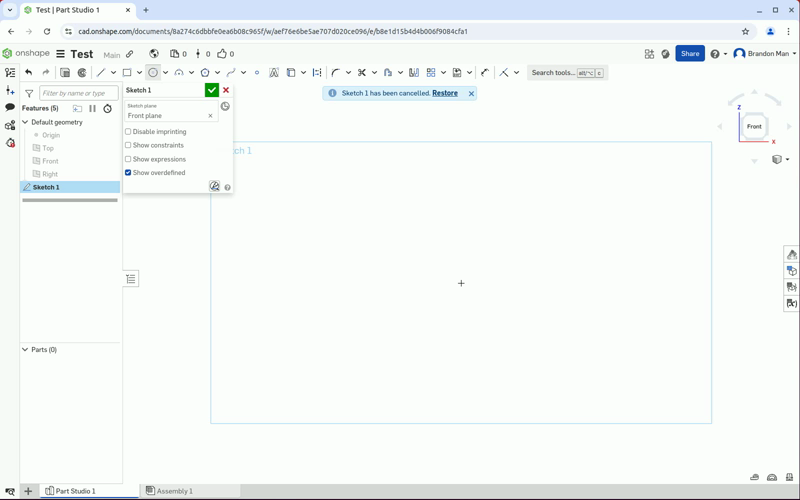
click(461, 282)
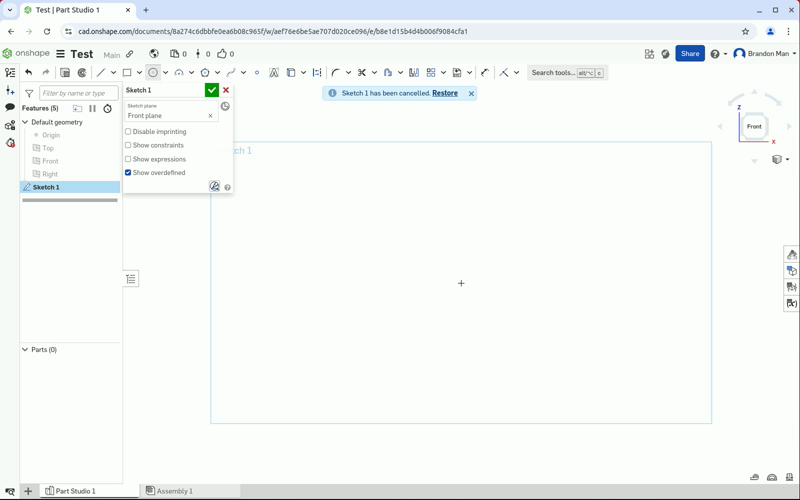
key_up(shift)
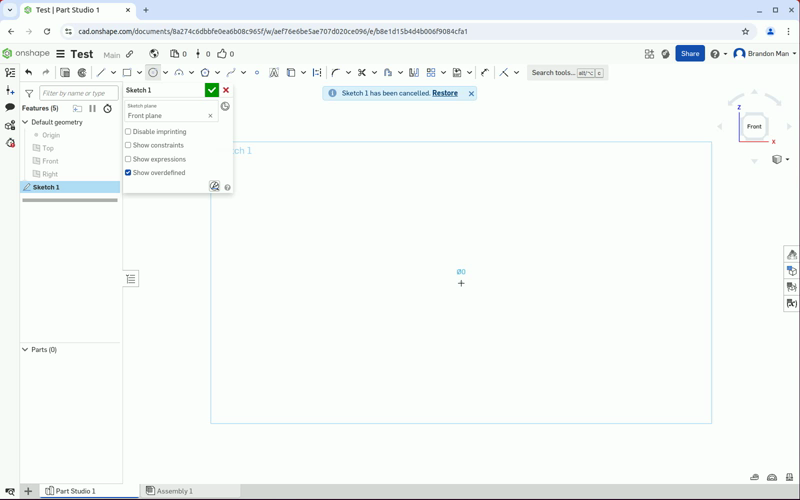
mouse_move(517, 282)
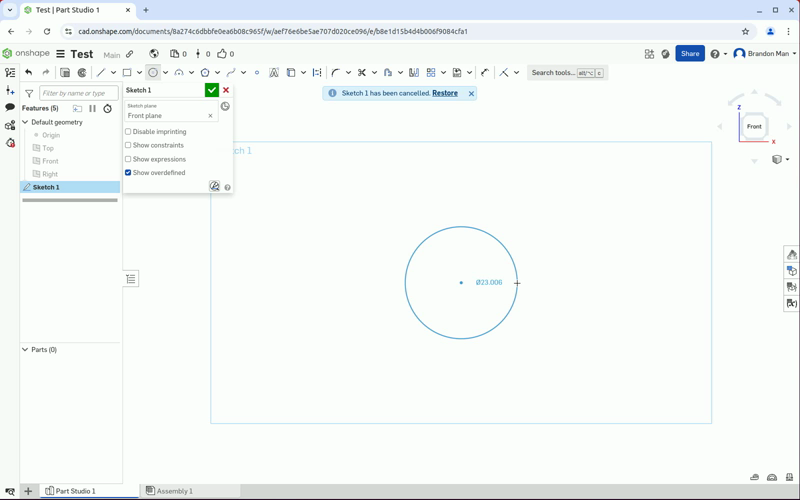
click(517, 282)
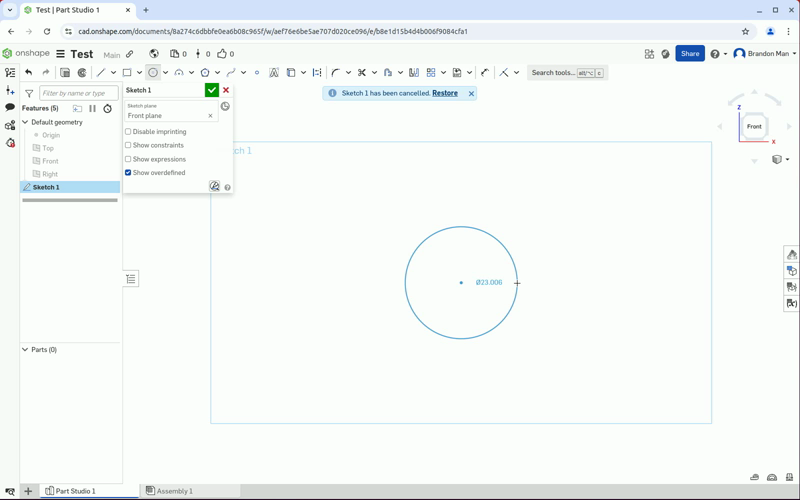
key(esc)
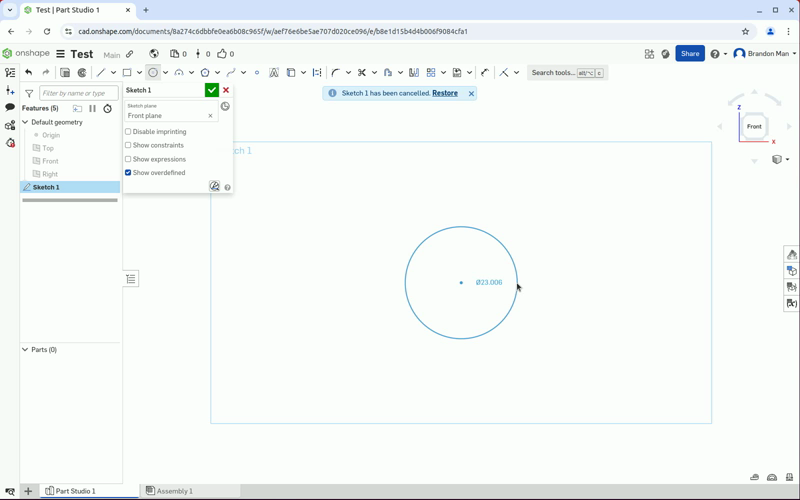
mouse_move(469, 304)
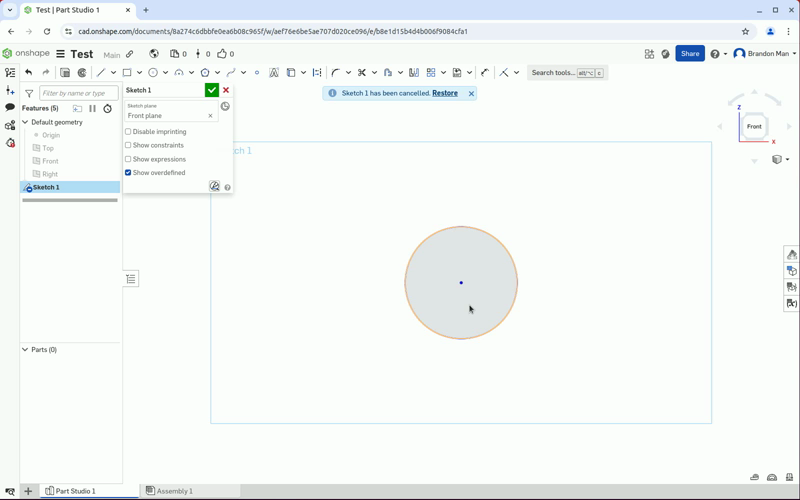
click(469, 304)
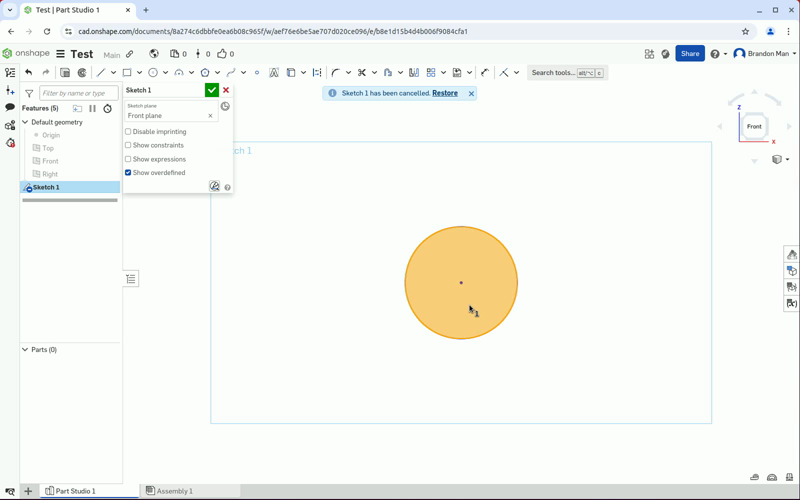
mouse_move(73, 352)
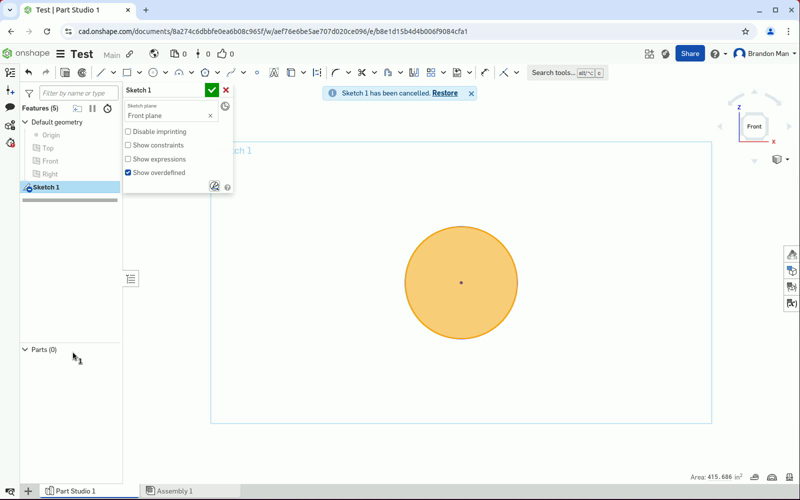
key(shift+y)
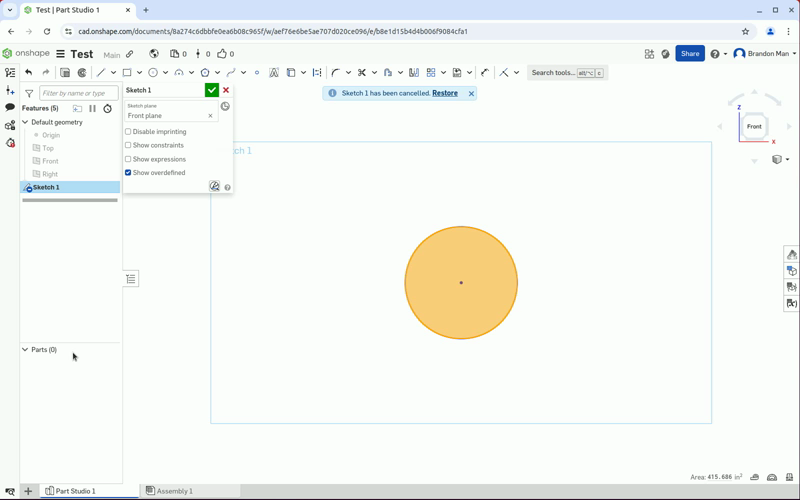
key(shift+e)
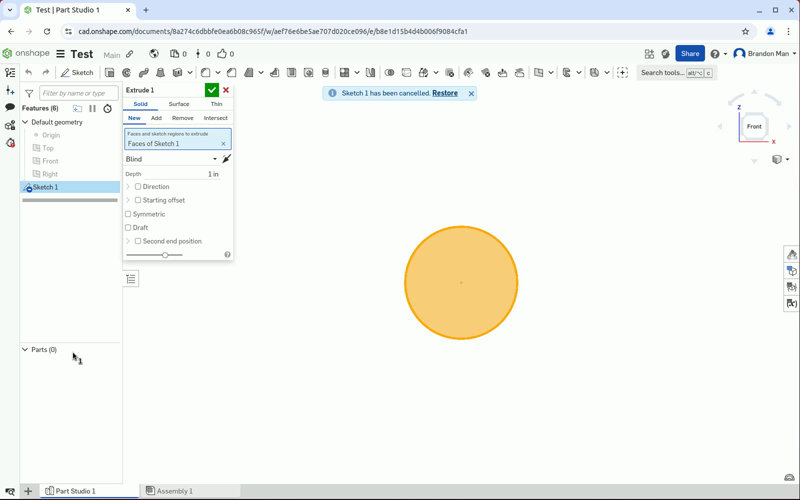
mouse_move(143, 106)
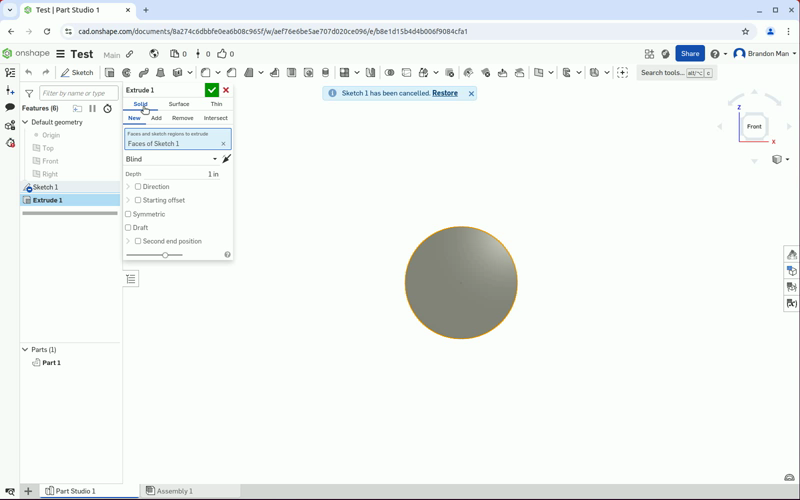
click(143, 106)
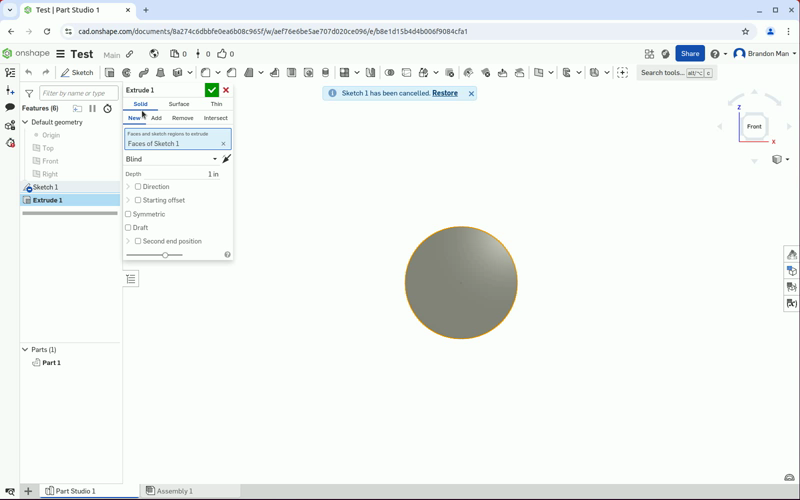
mouse_move(137, 120)
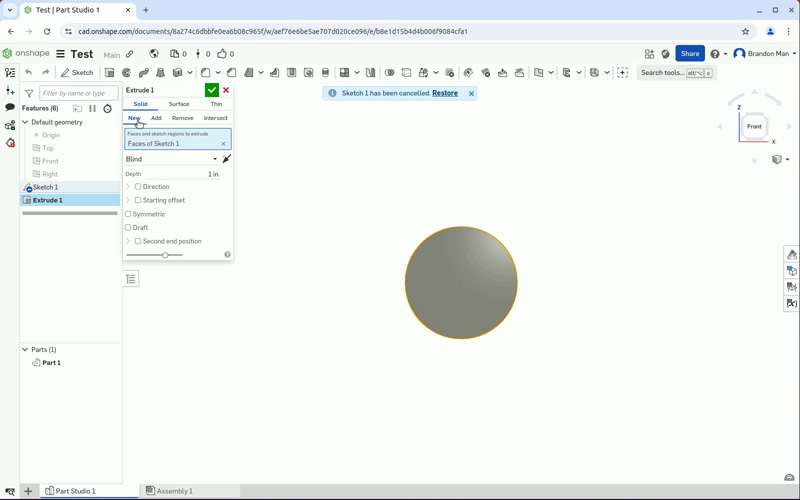
click(137, 120)
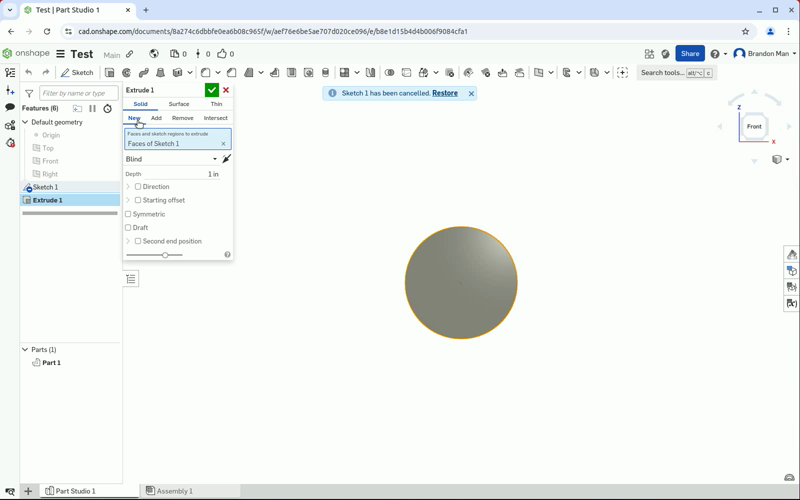
key(tab, 4)
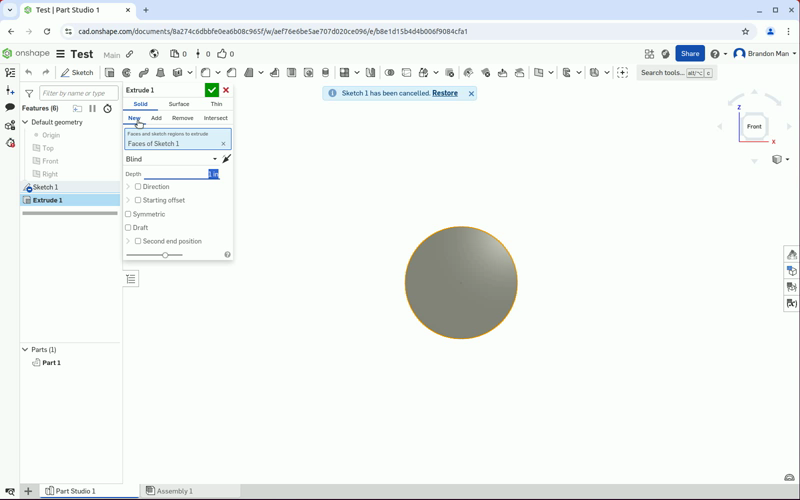
text(23.108)
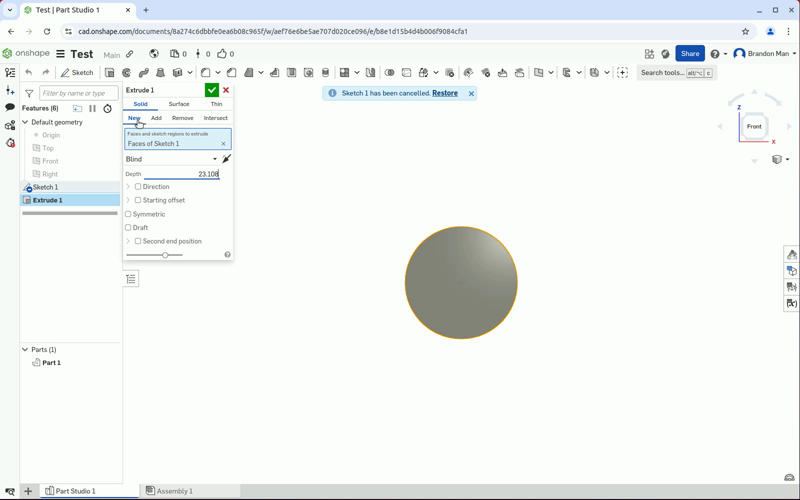
key(enter)
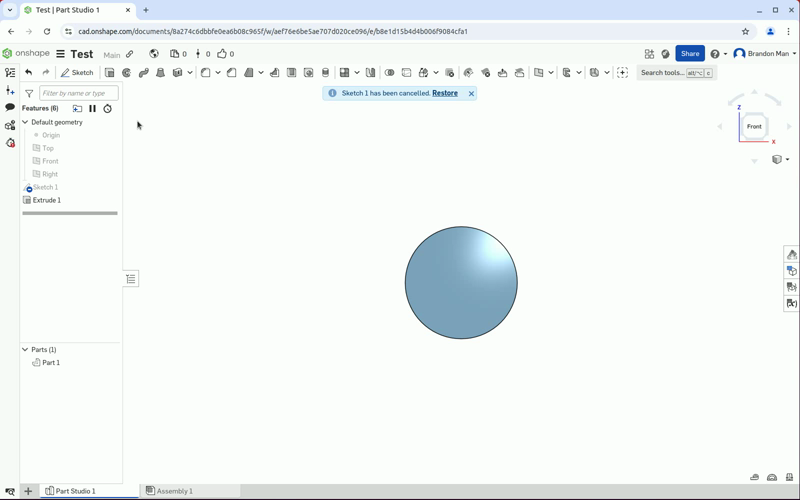
key(shift+h)
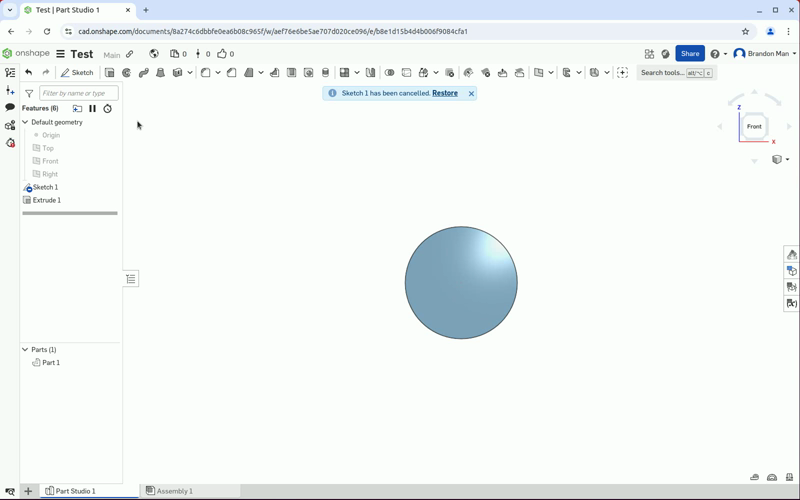
key(shift+h)
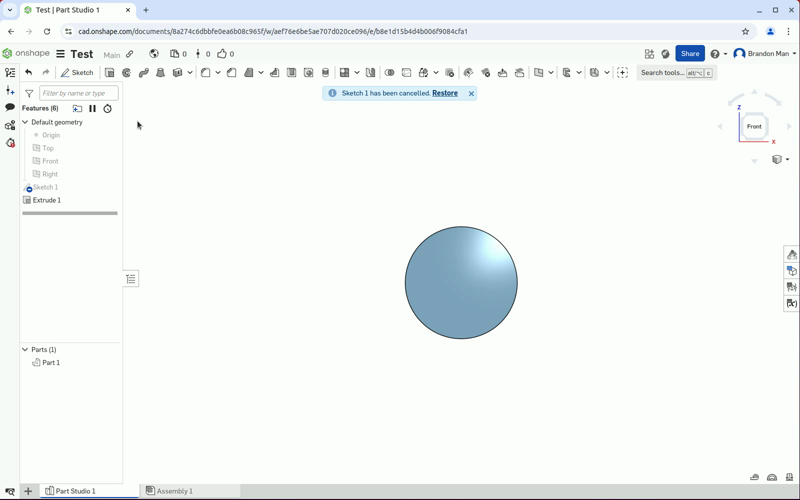
mouse_move(73, 189)
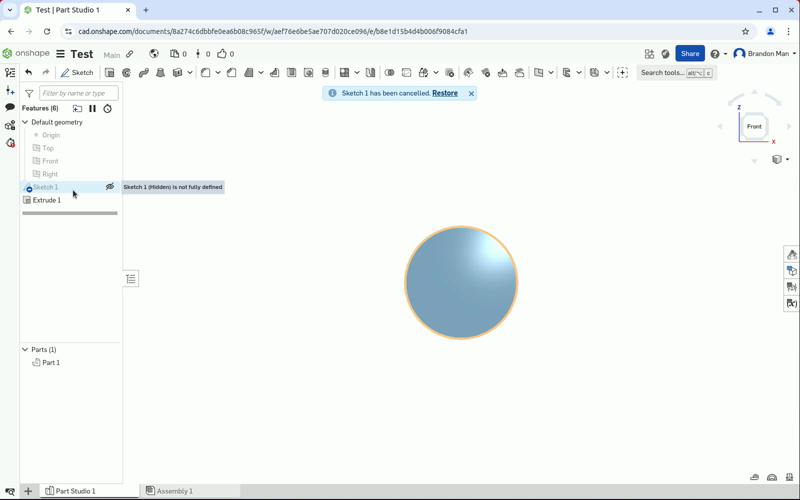
click(73, 189)
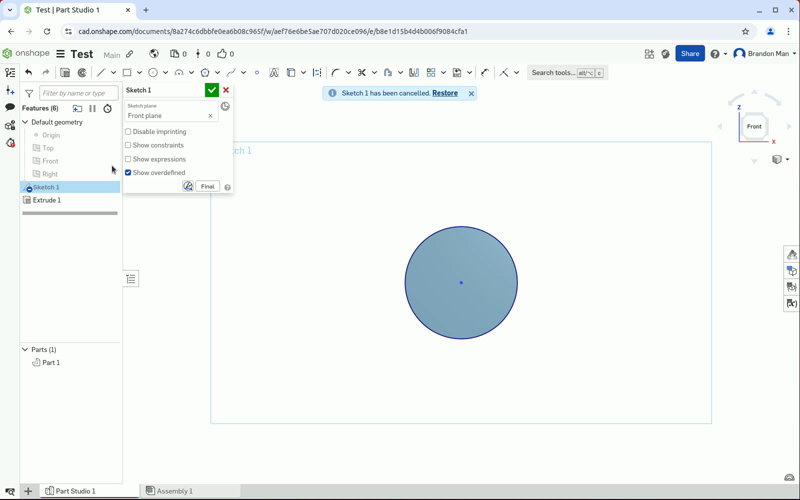
mouse_move(229, 92)
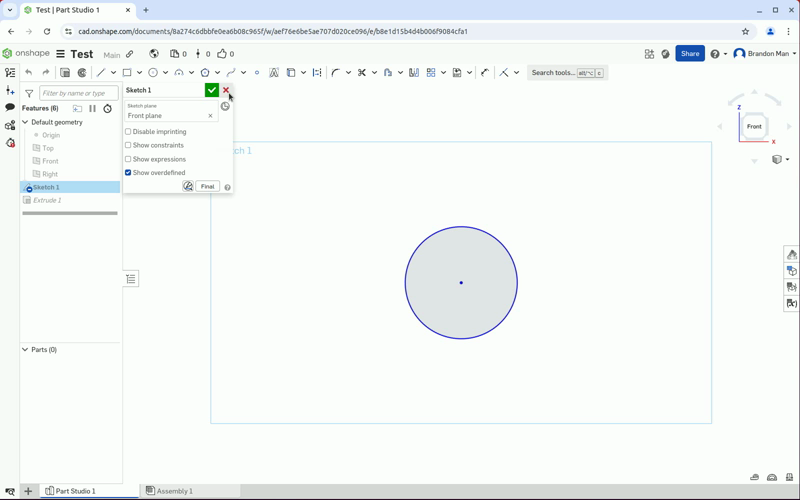
click(229, 92)
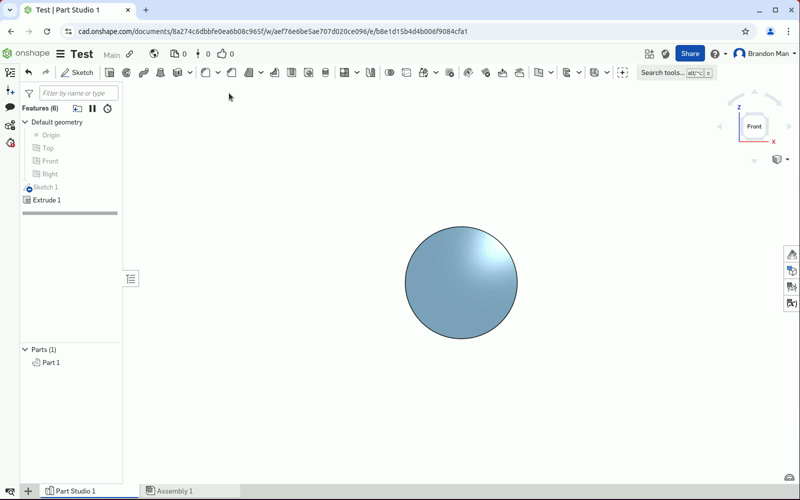
mouse_move(541, 75)
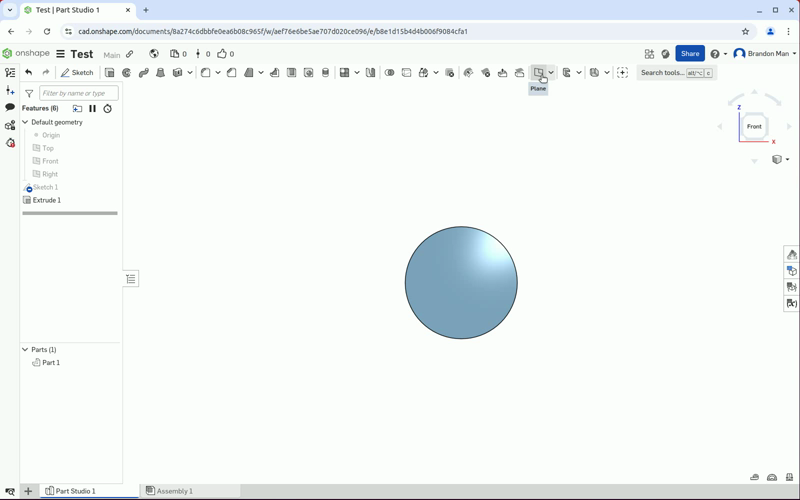
click(541, 75)
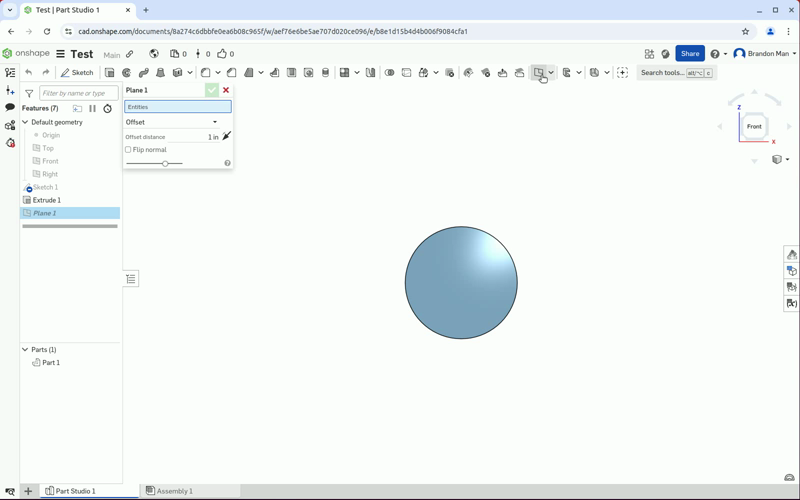
mouse_move(73, 163)
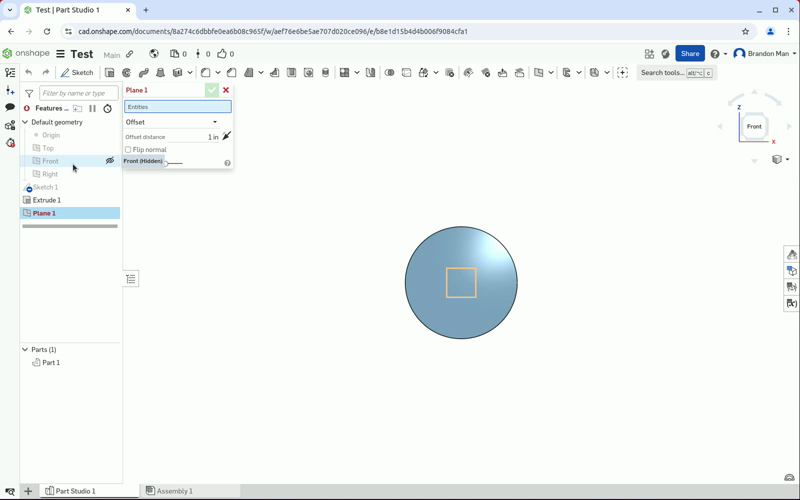
click(73, 163)
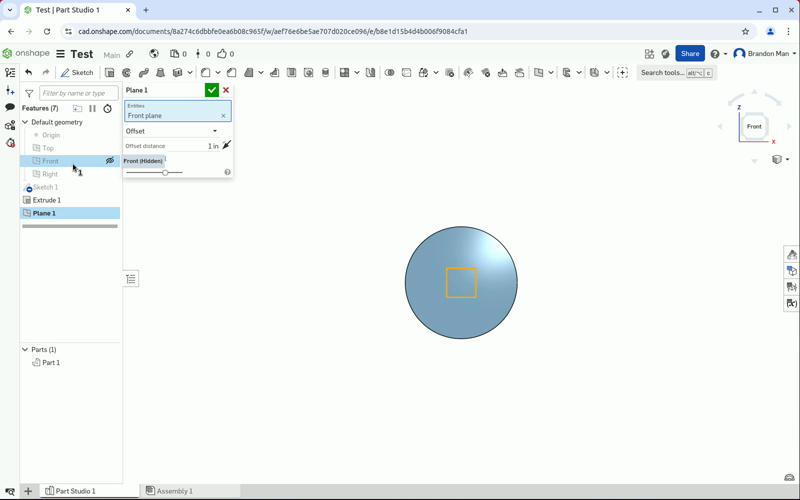
key(tab, 2)
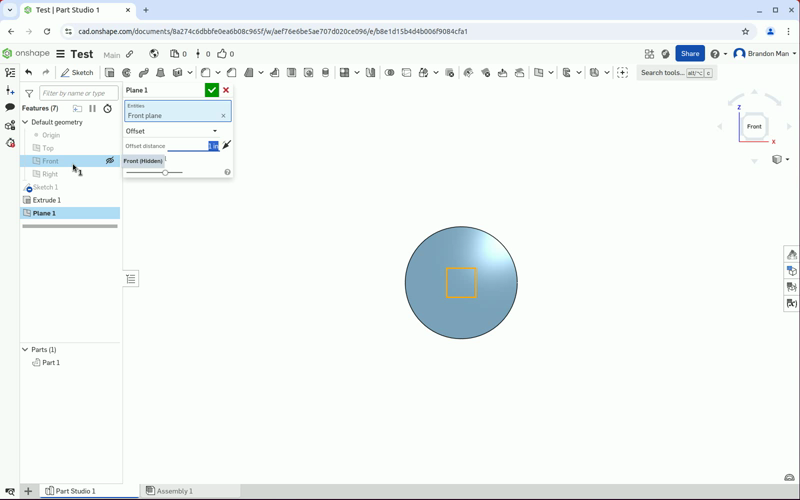
text(23.108)
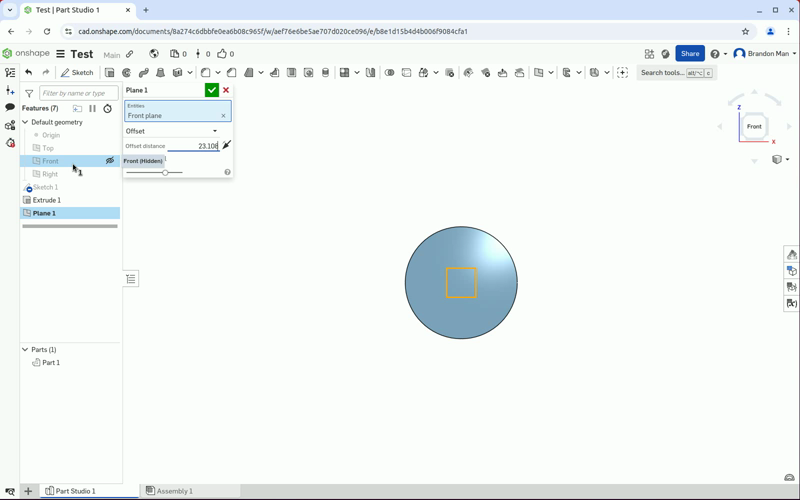
key(enter, 2)
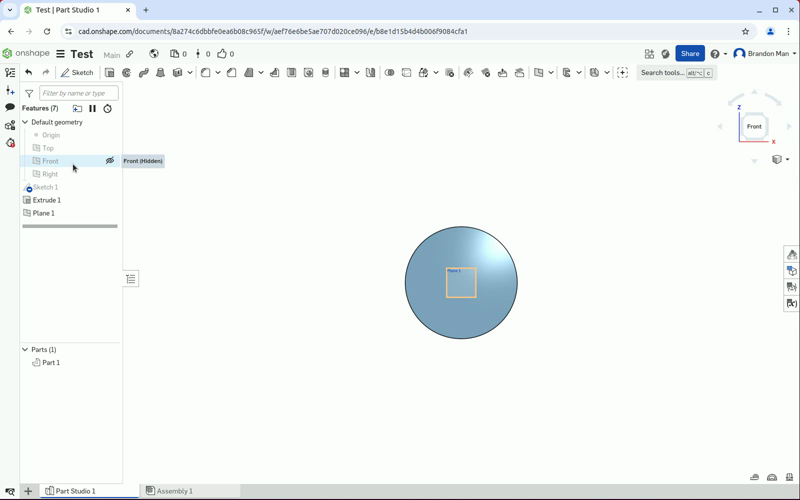
key(shift+s)
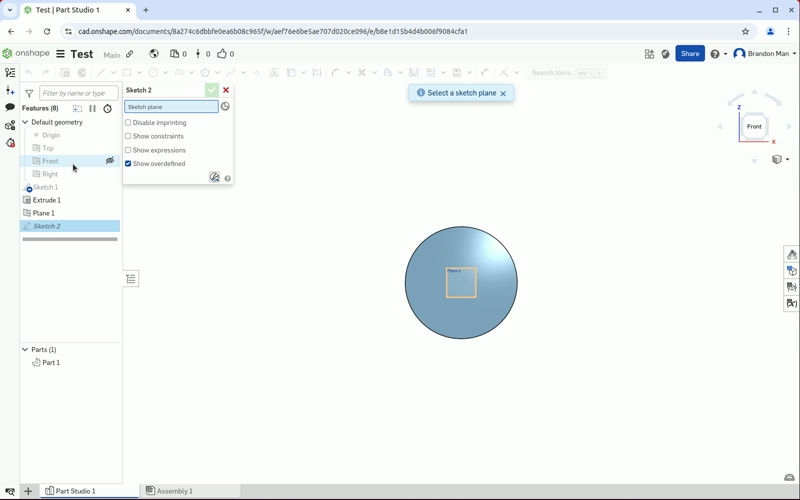
mouse_move(73, 215)
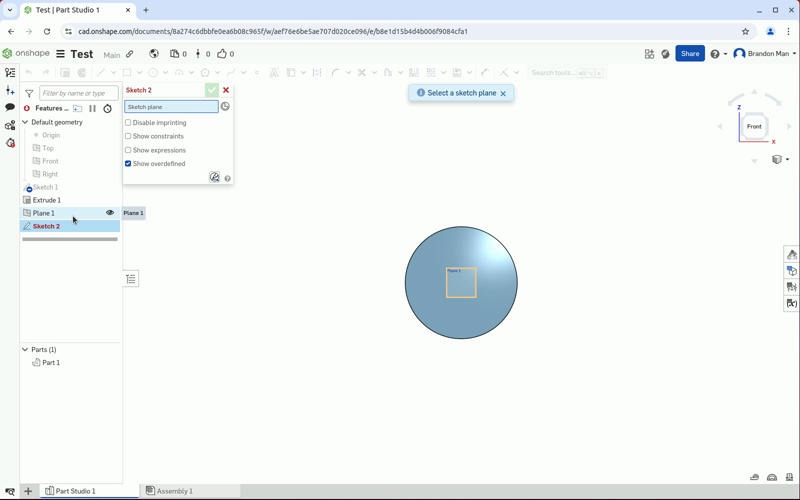
click(73, 215)
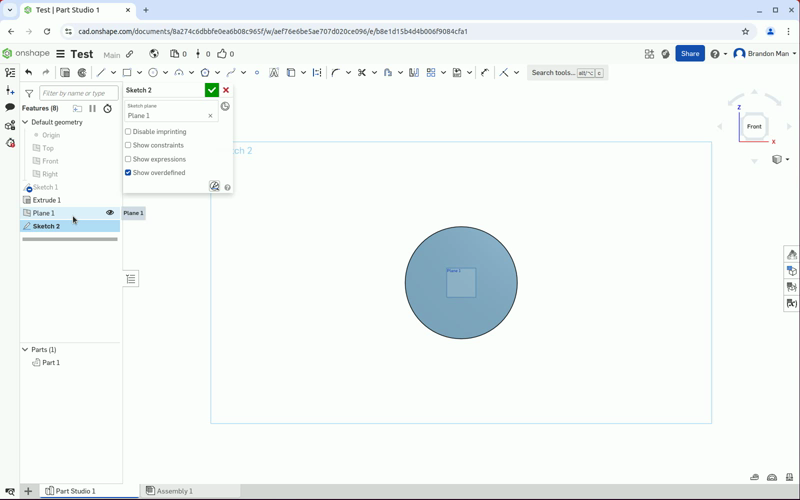
mouse_move(73, 352)
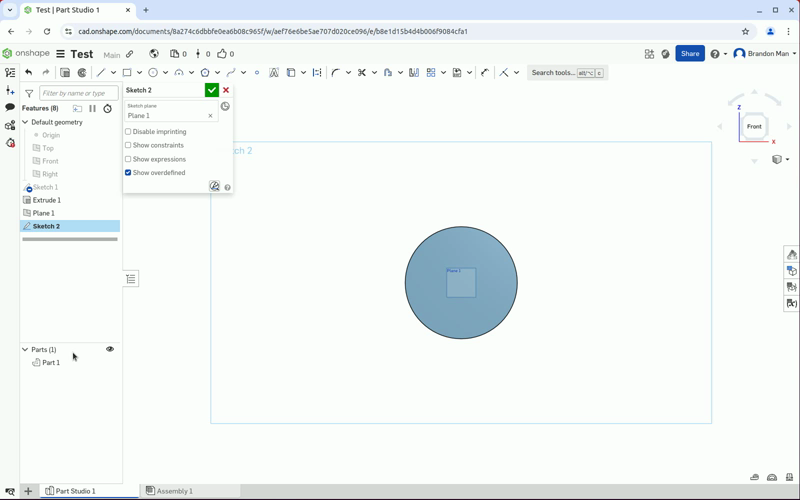
key(y)
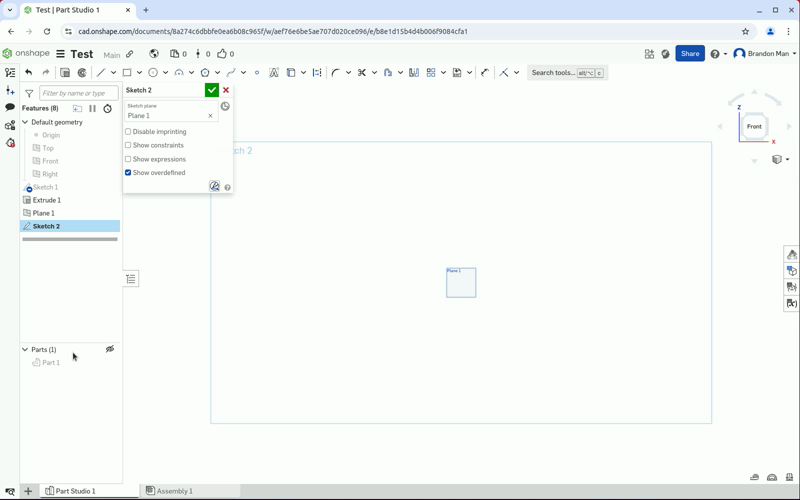
key(c)
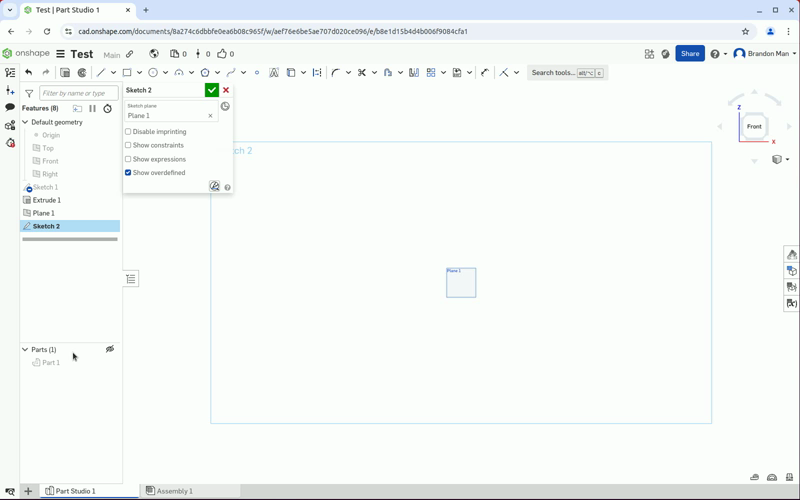
key_down(shift)
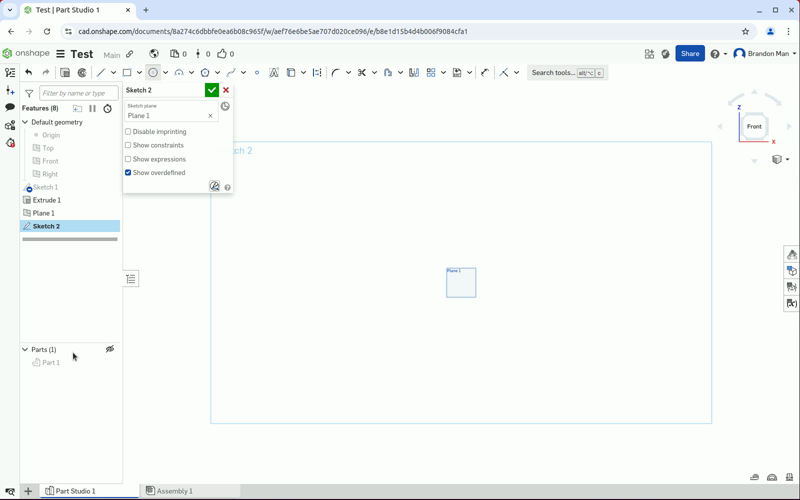
mouse_move(461, 282)
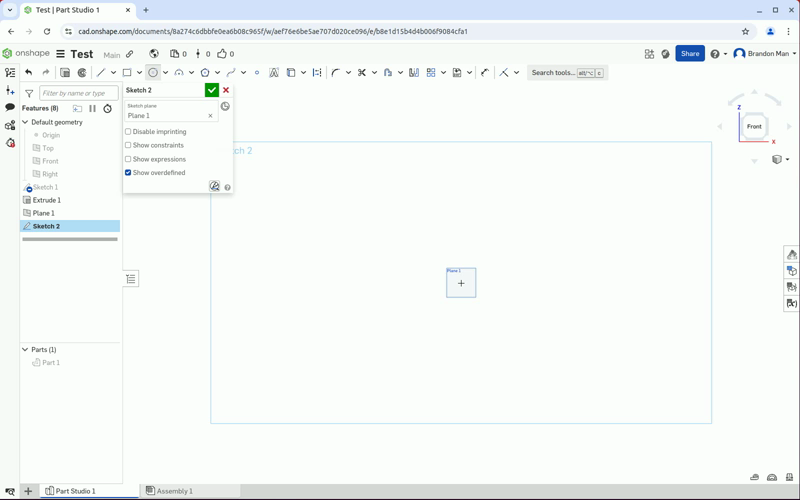
click(461, 282)
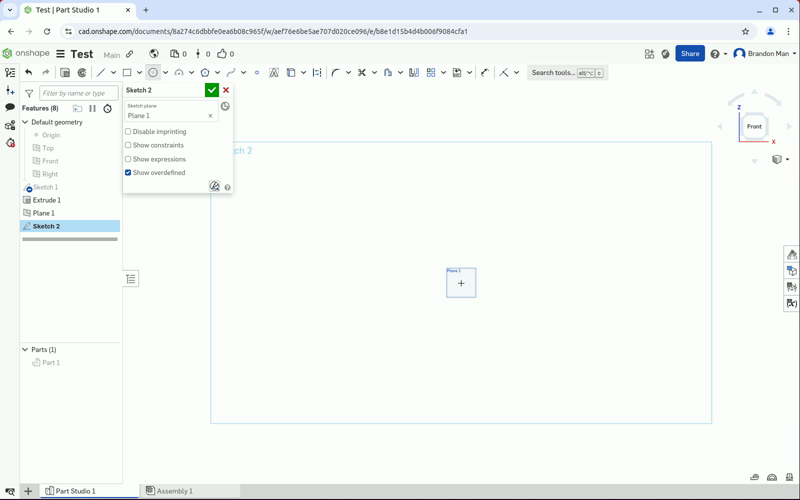
key_up(shift)
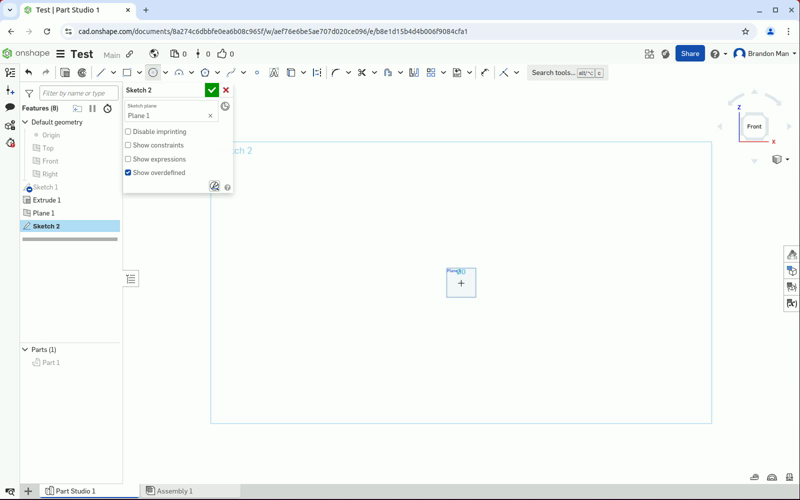
mouse_move(485, 282)
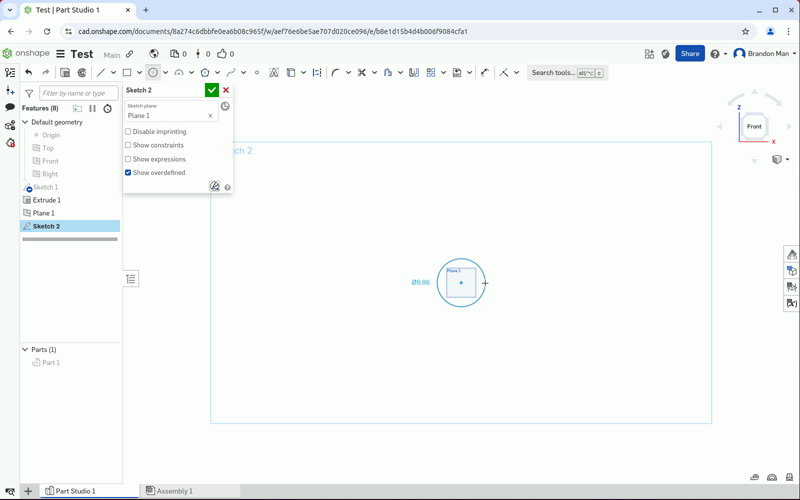
click(485, 282)
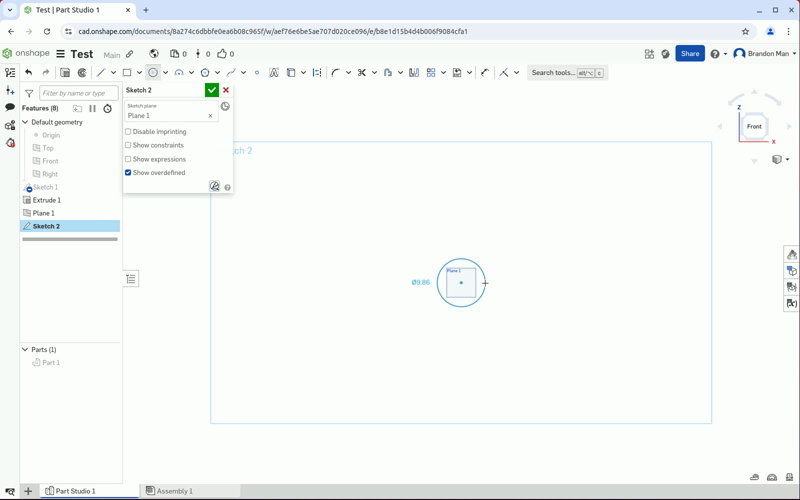
key(esc)
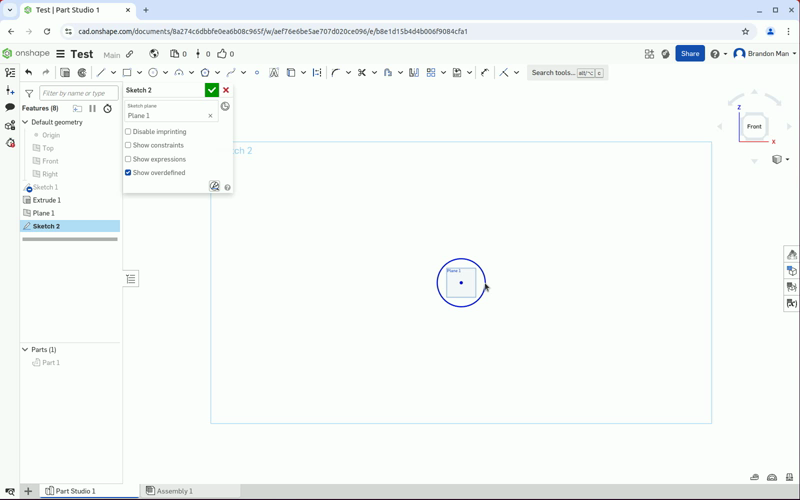
mouse_move(468, 289)
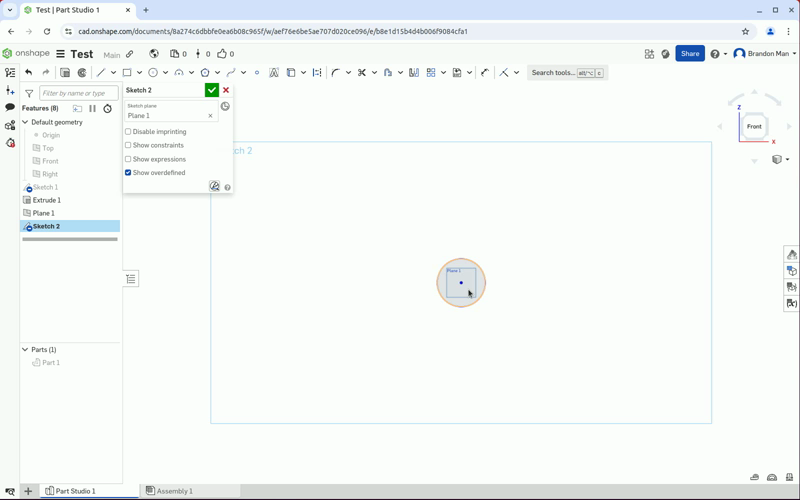
click(468, 289)
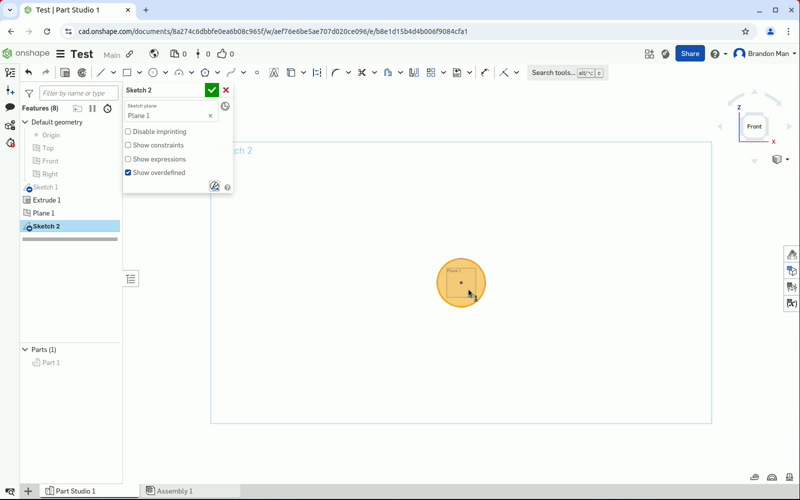
mouse_move(73, 352)
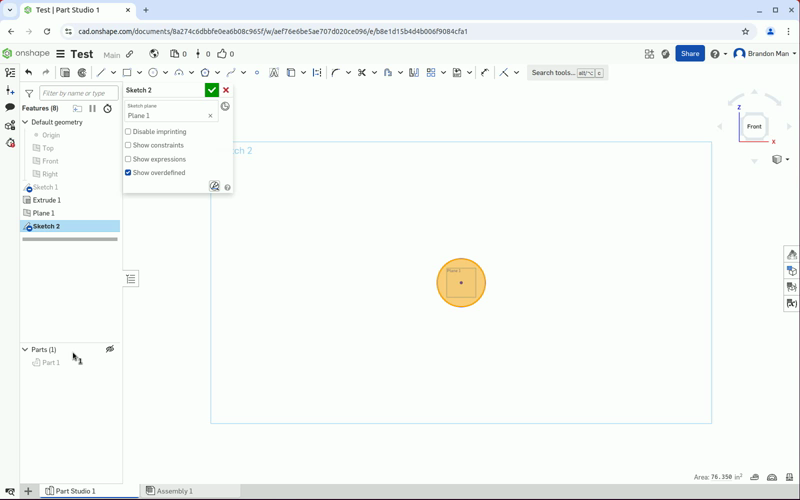
key(shift+y)
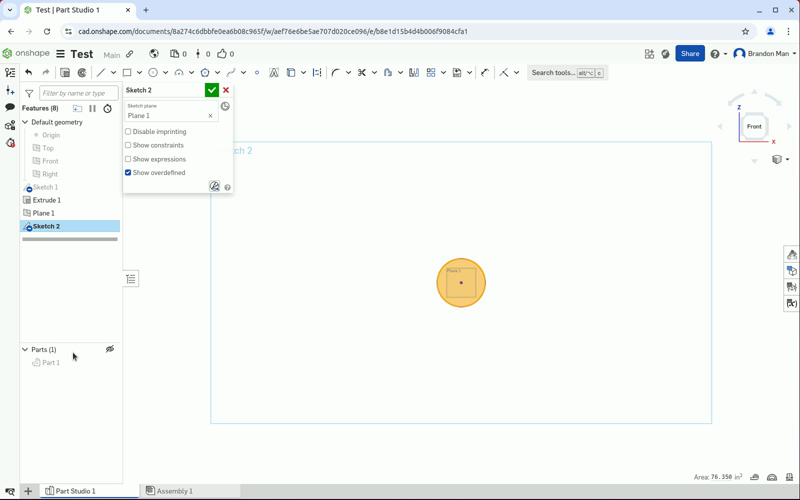
key(shift+e)
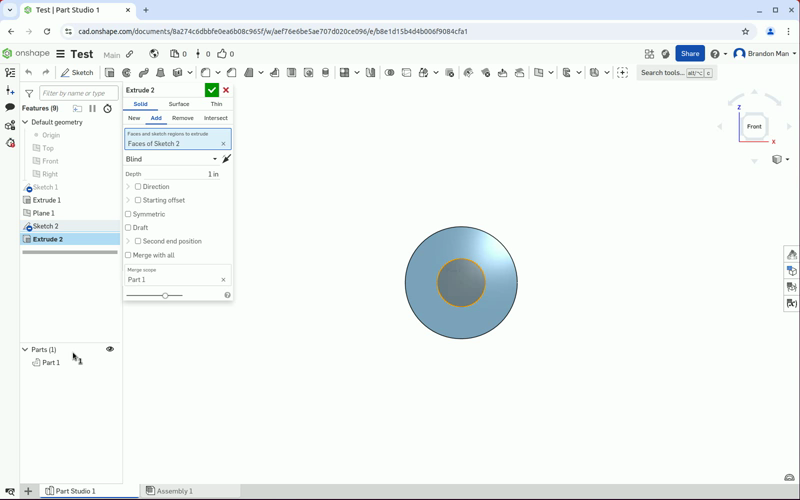
mouse_move(143, 106)
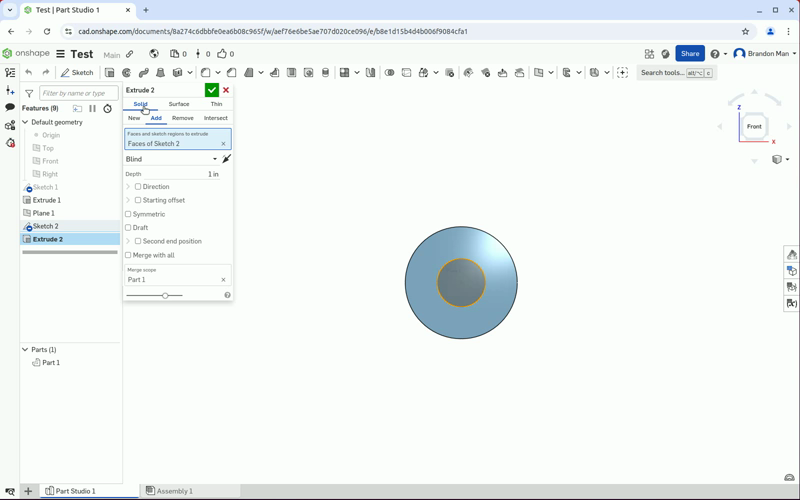
click(143, 106)
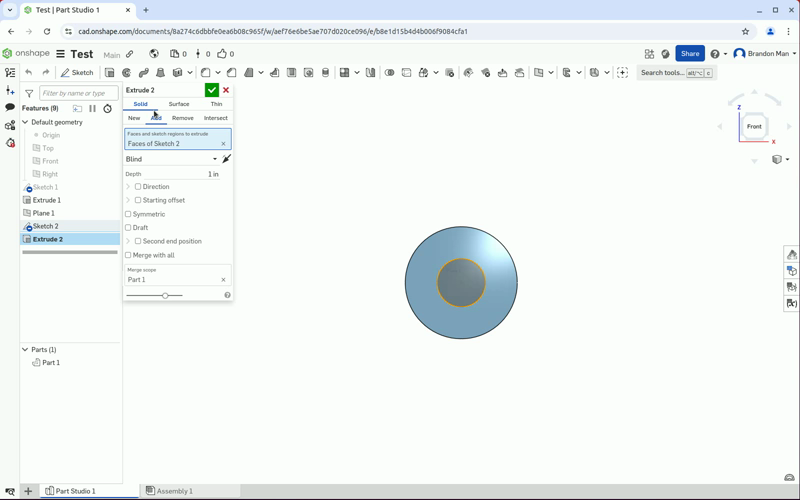
mouse_move(186, 120)
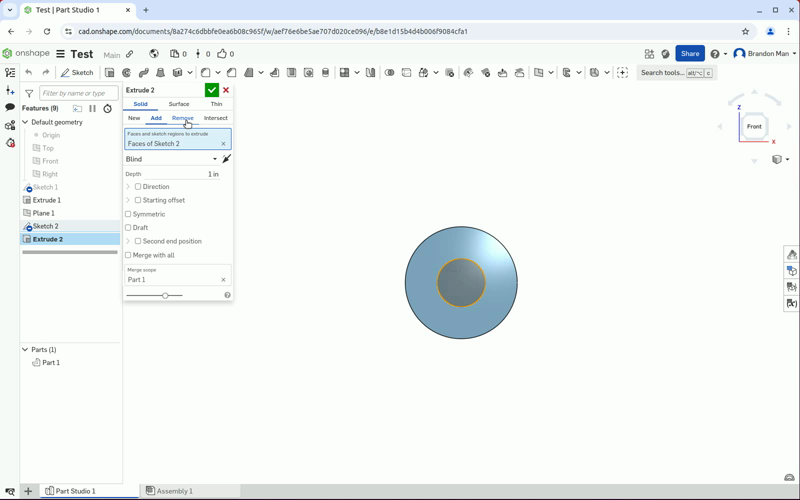
click(186, 120)
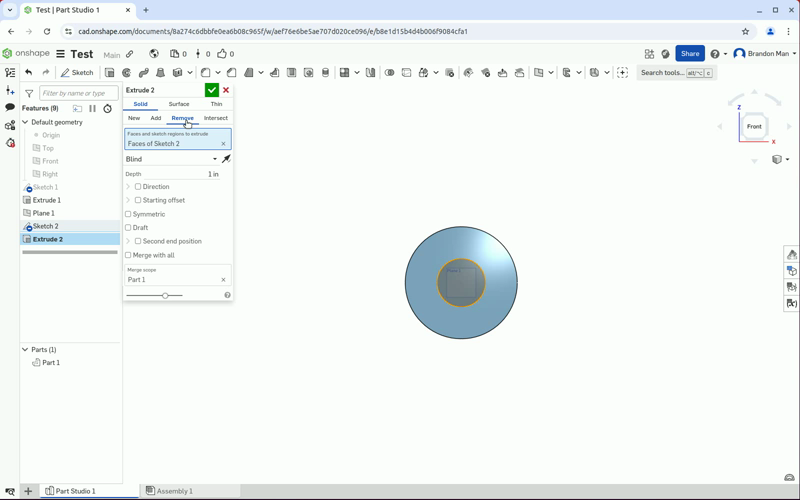
key(tab, 4)
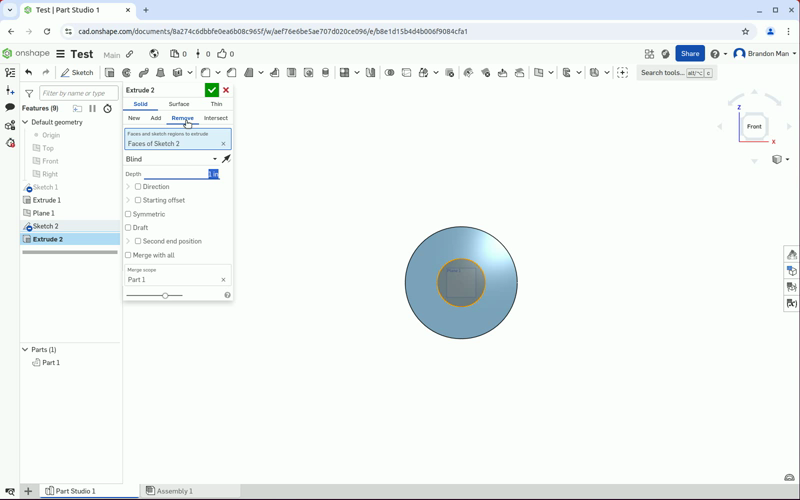
text(25.034)
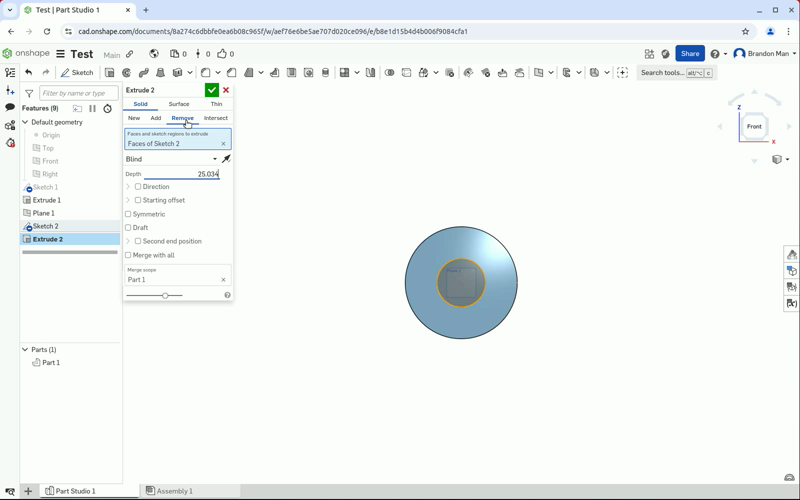
key(tab, 6)
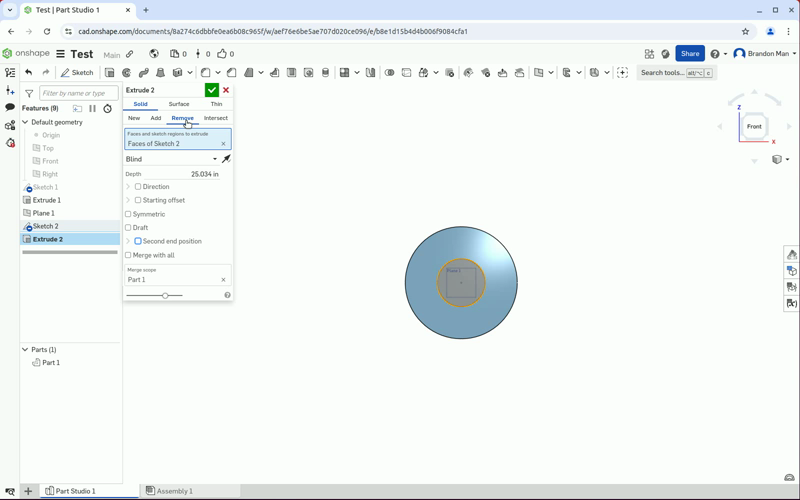
key(space)
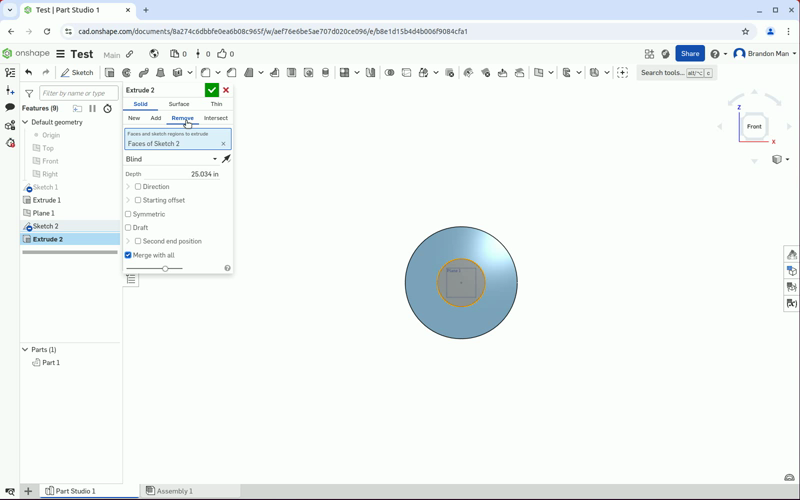
key(enter)
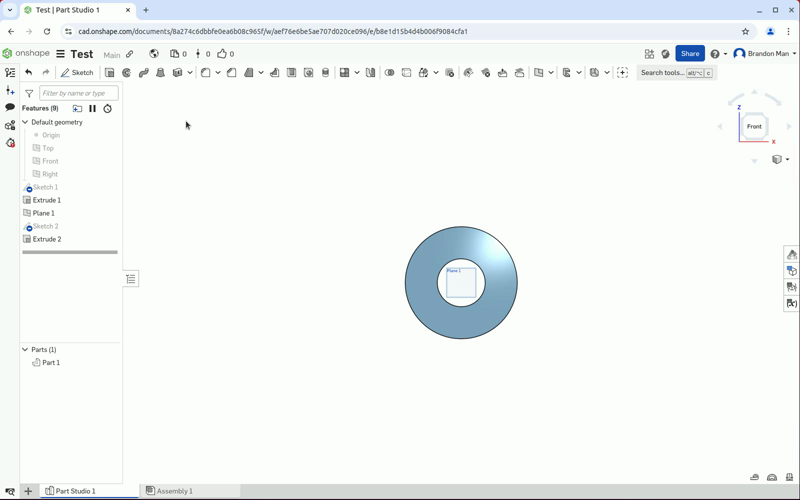
key(shift+h)
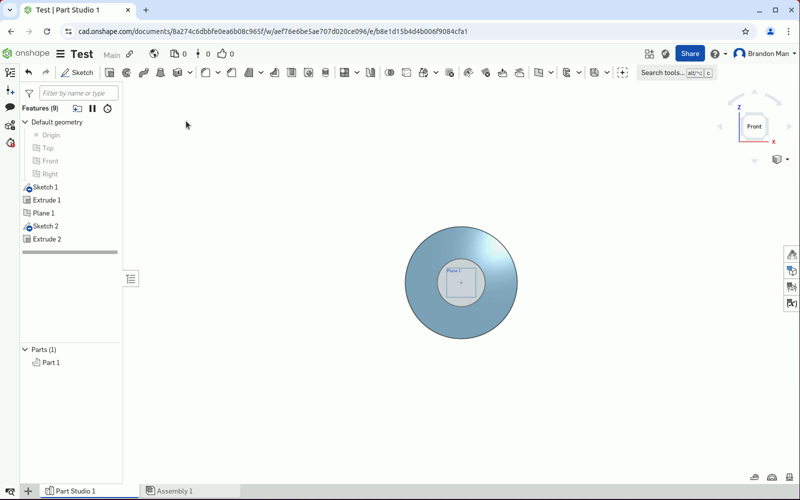
key(shift+h)
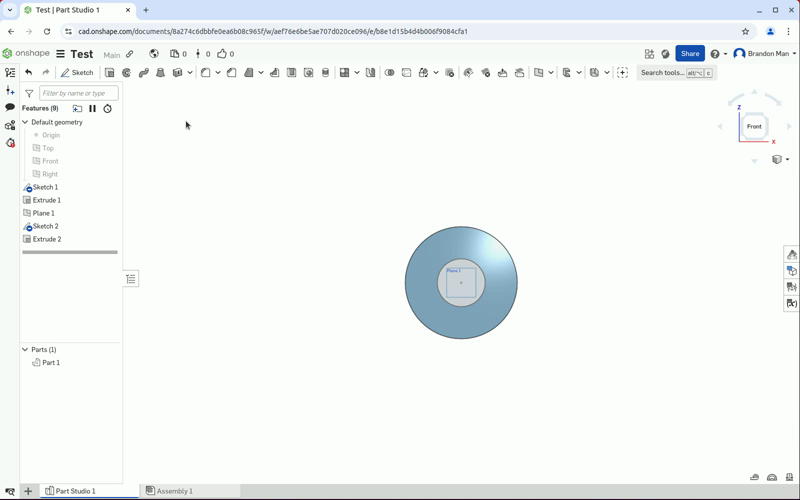
key(shift+7)
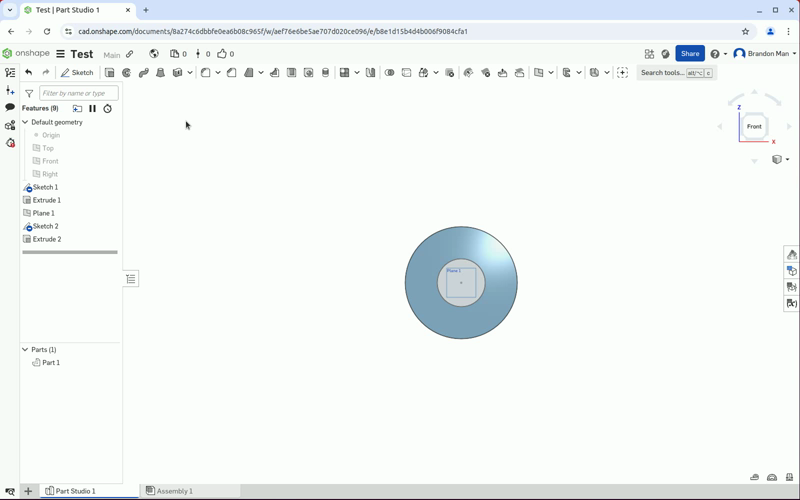
key(left, 2)
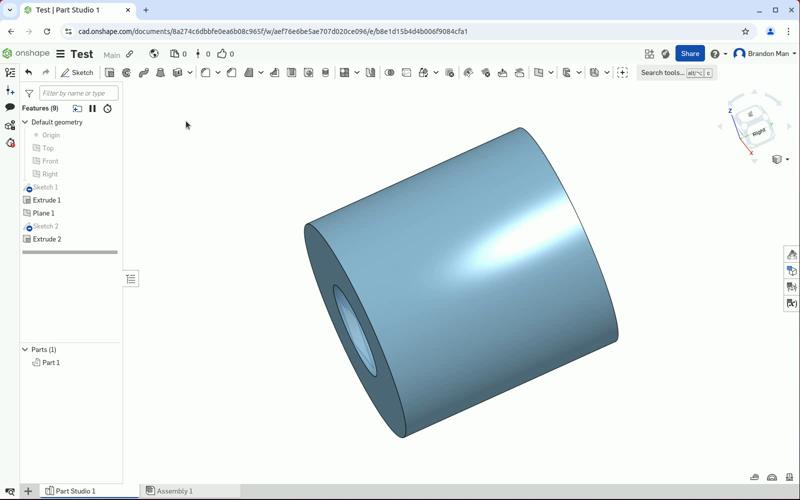
key(down, 2)
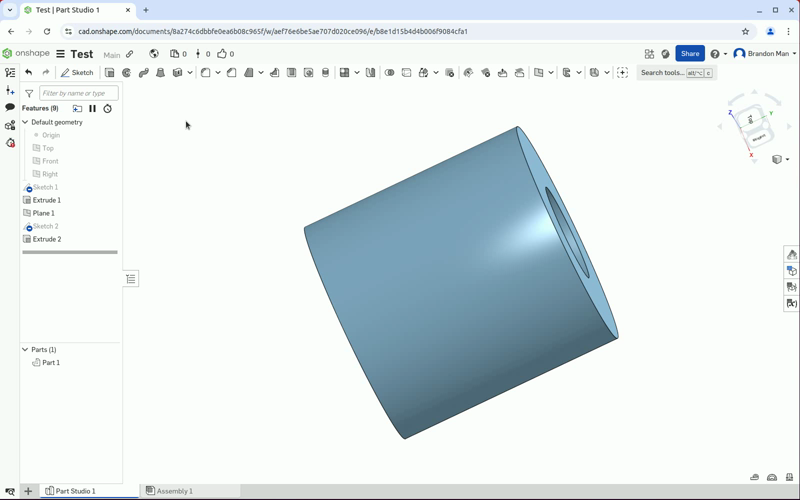
key(up, 2)
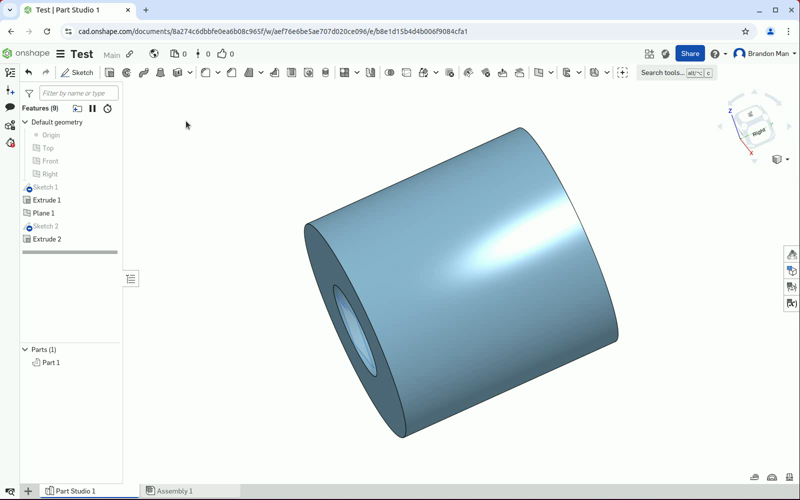
key(right, 2)
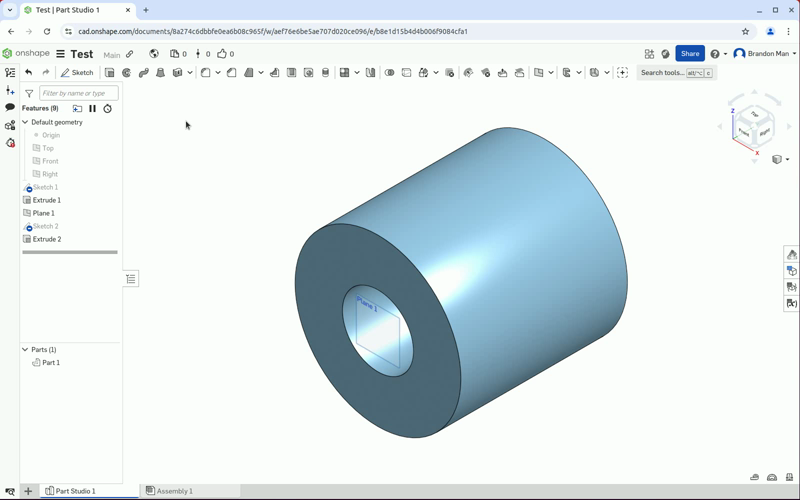
mouse_move(73, 189)
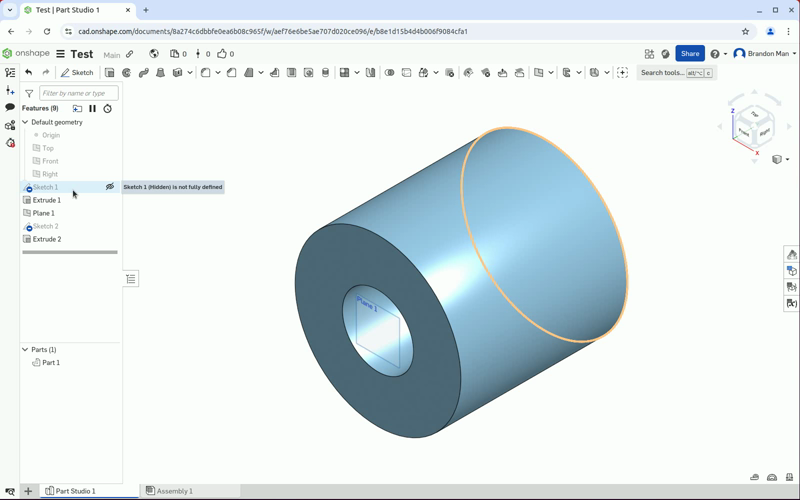
click(73, 189)